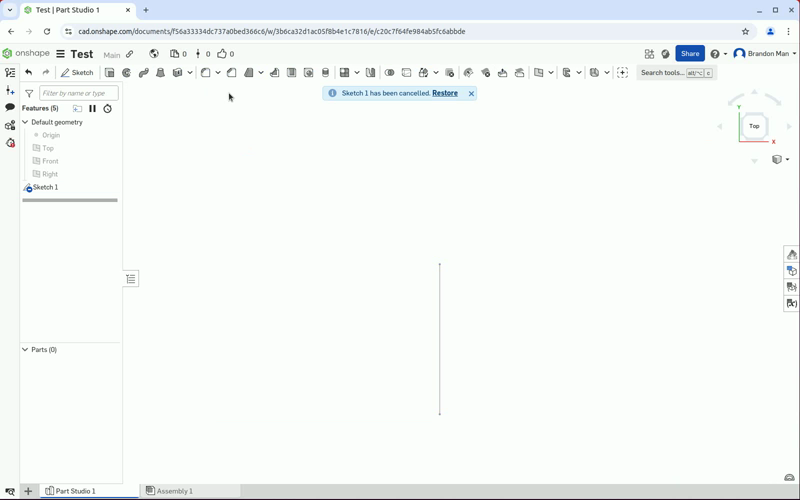
key(shift+h)
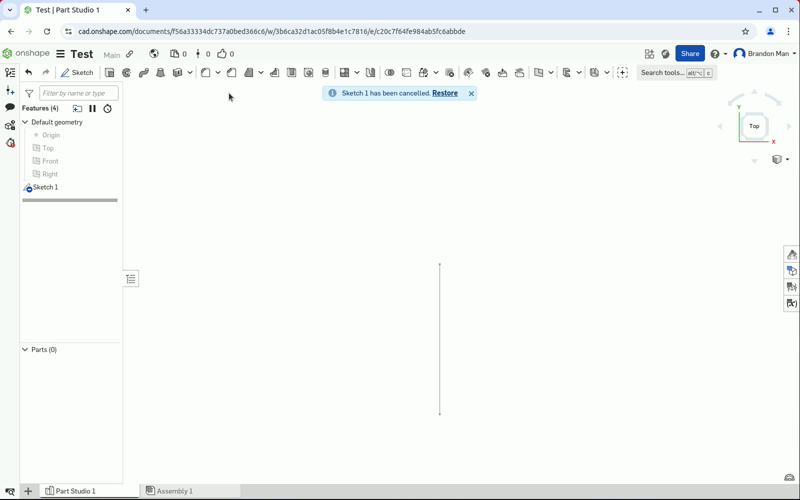
key(shift+s)
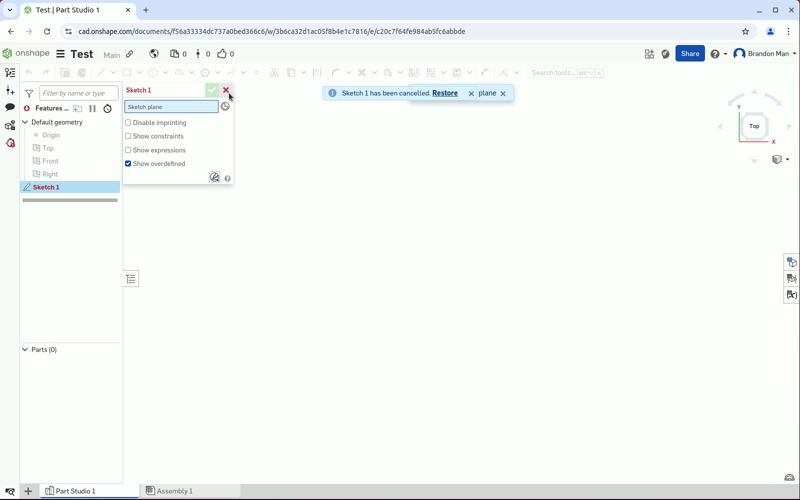
mouse_move(73, 150)
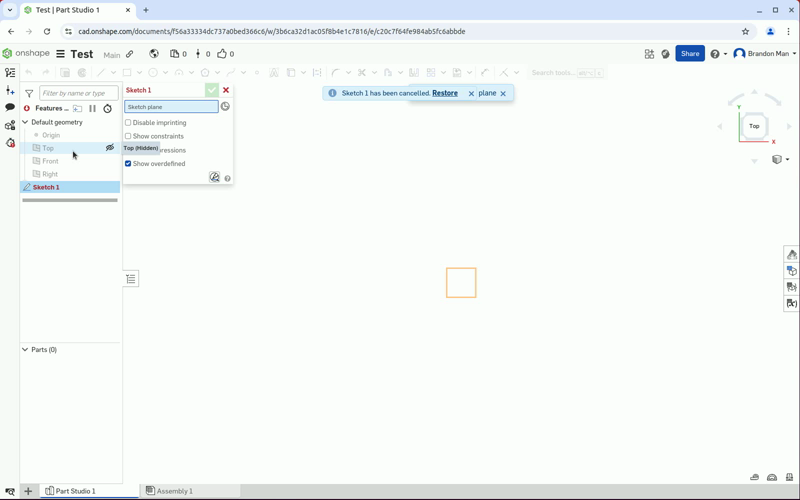
click(73, 150)
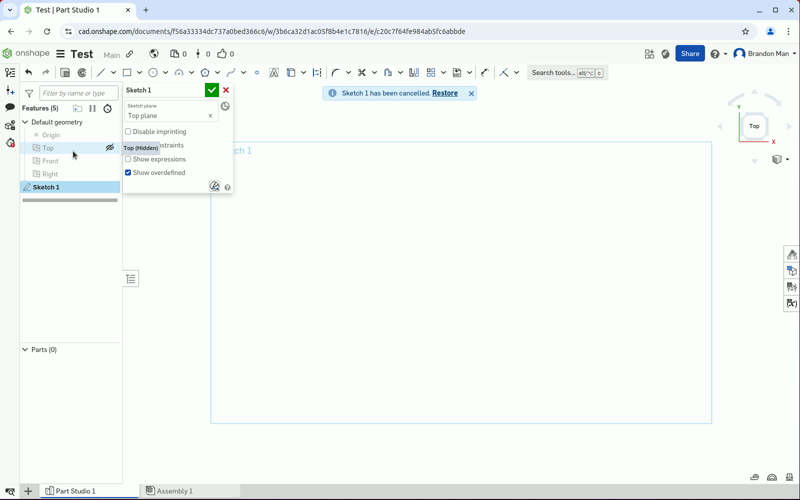
mouse_move(73, 352)
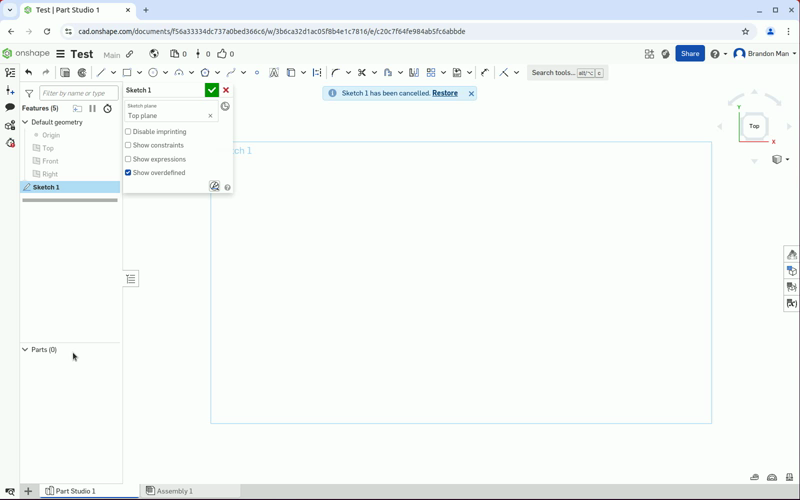
key(y)
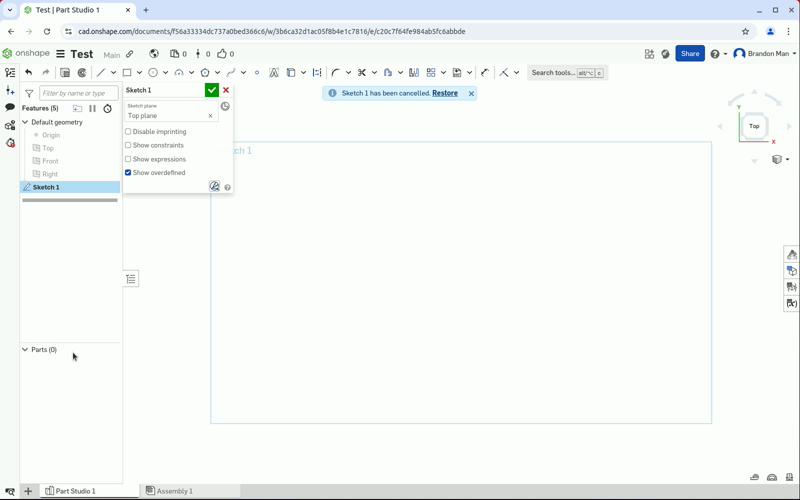
key(l)
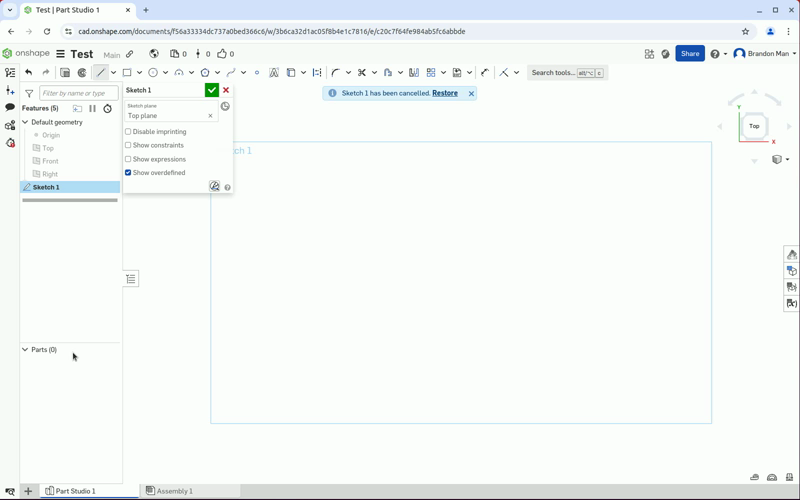
key_down(shift)
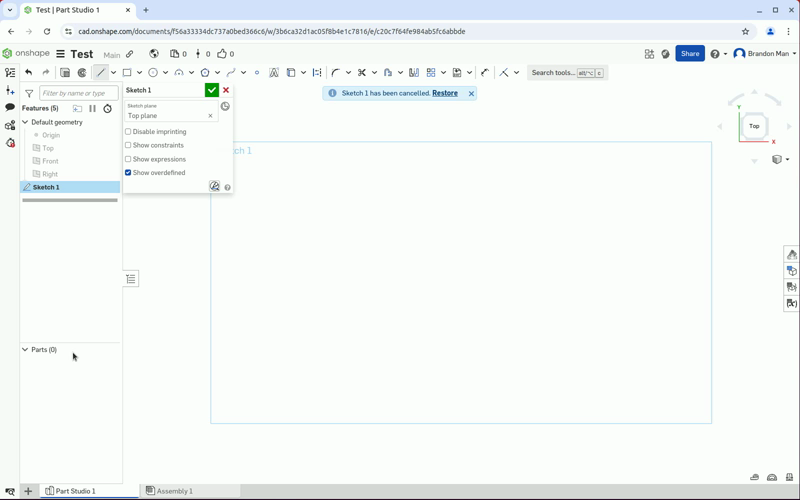
mouse_move(382, 343)
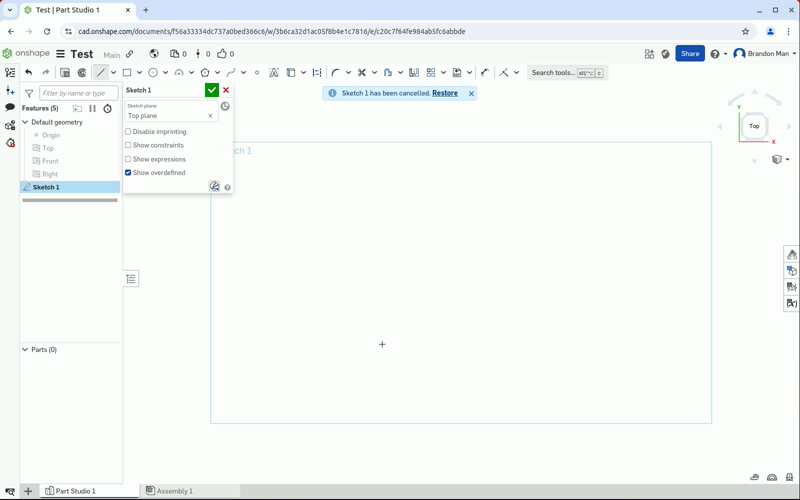
click(382, 343)
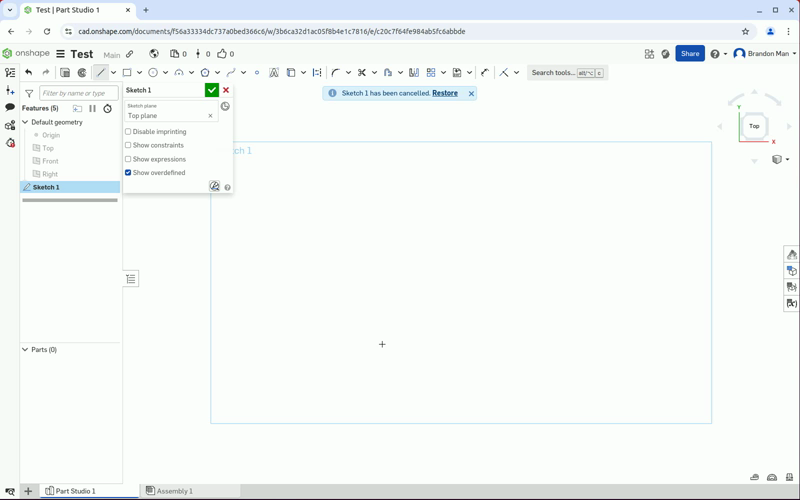
key_up(shift)
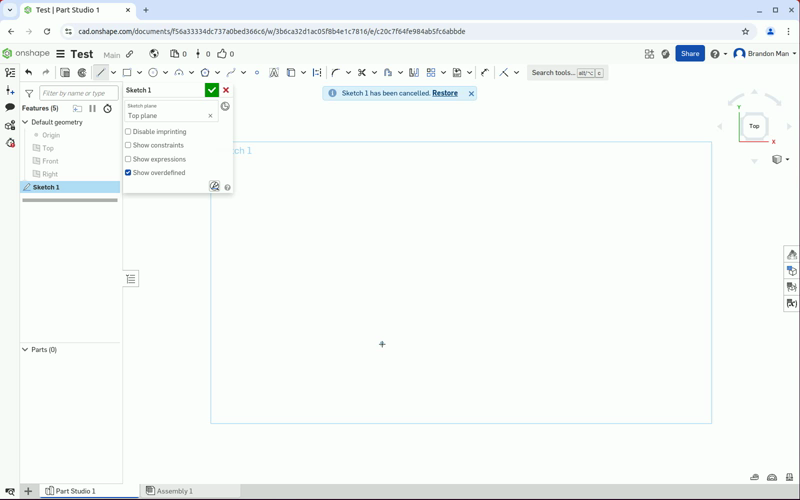
key_down(shift)
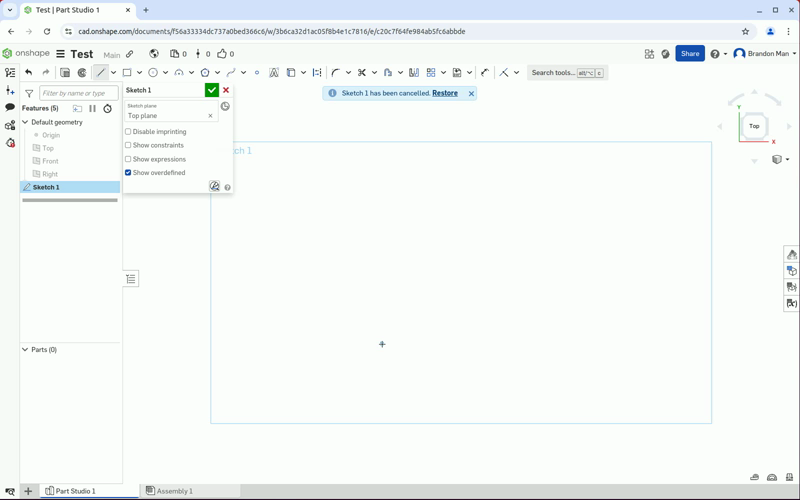
mouse_move(534, 343)
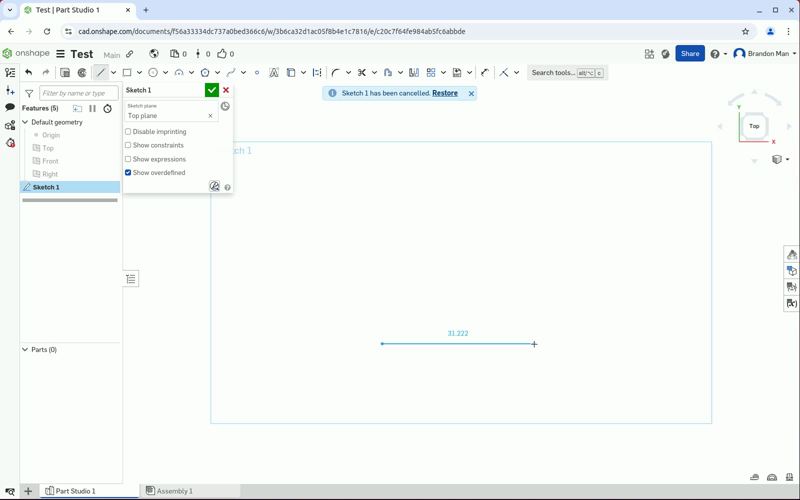
click(534, 343)
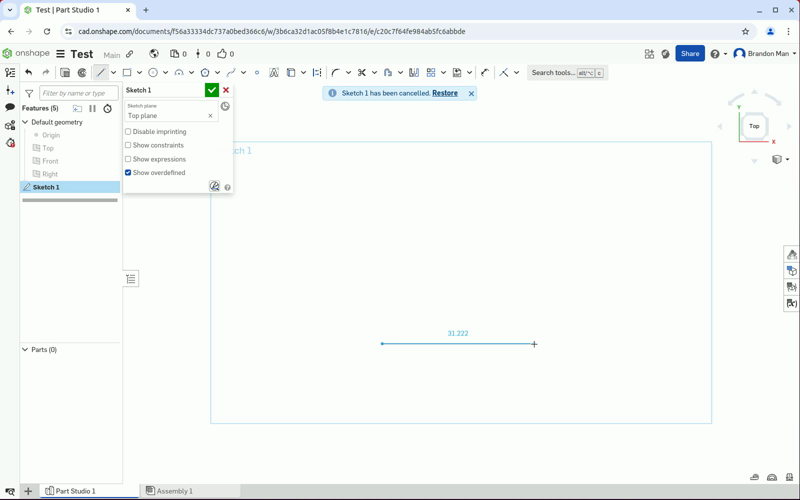
key_up(shift)
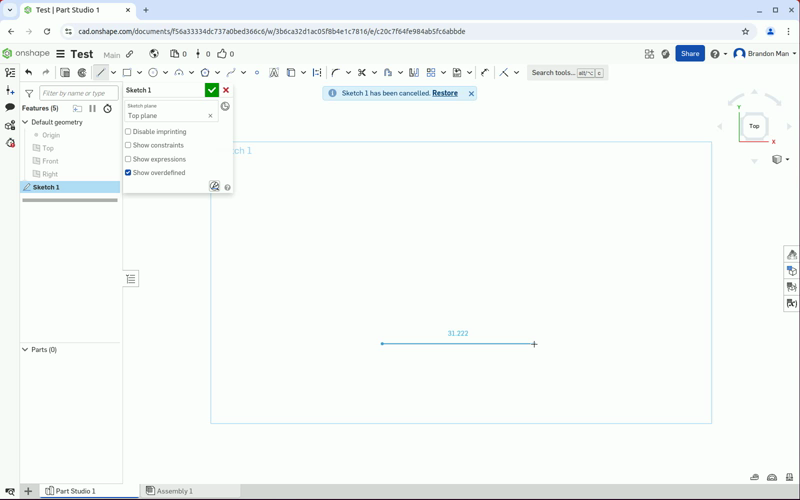
key_down(shift)
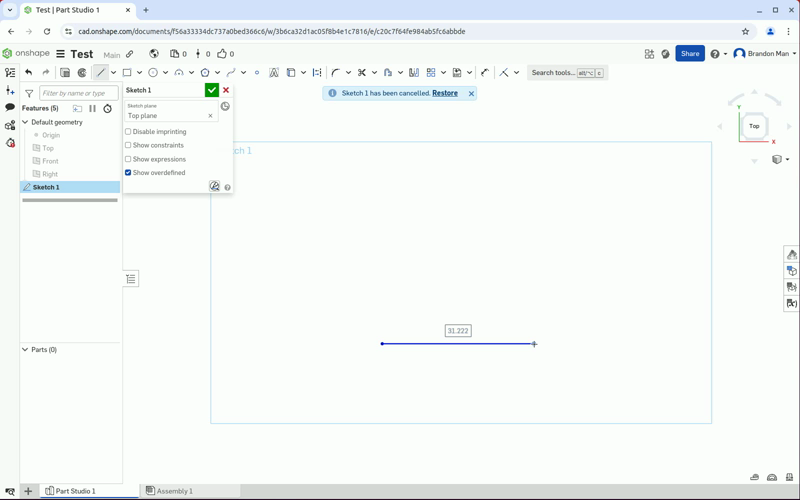
mouse_move(534, 220)
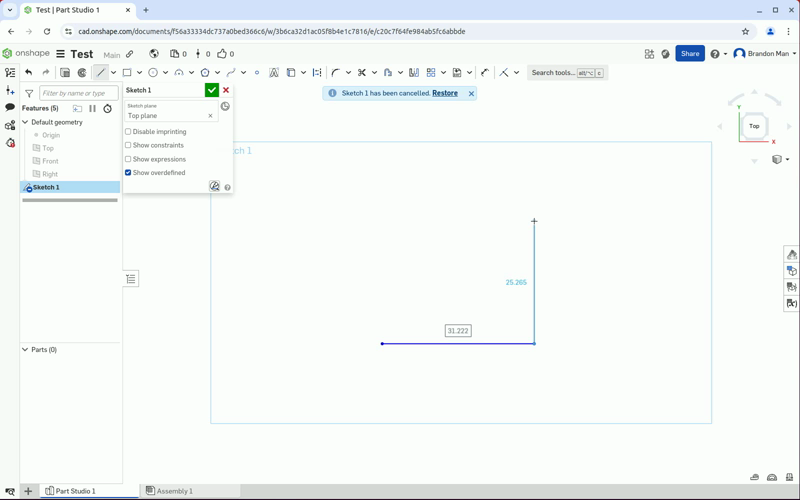
click(534, 220)
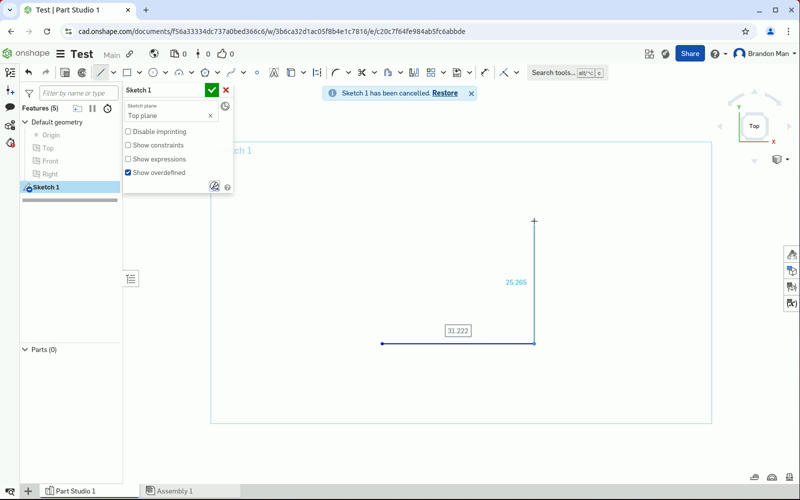
key_up(shift)
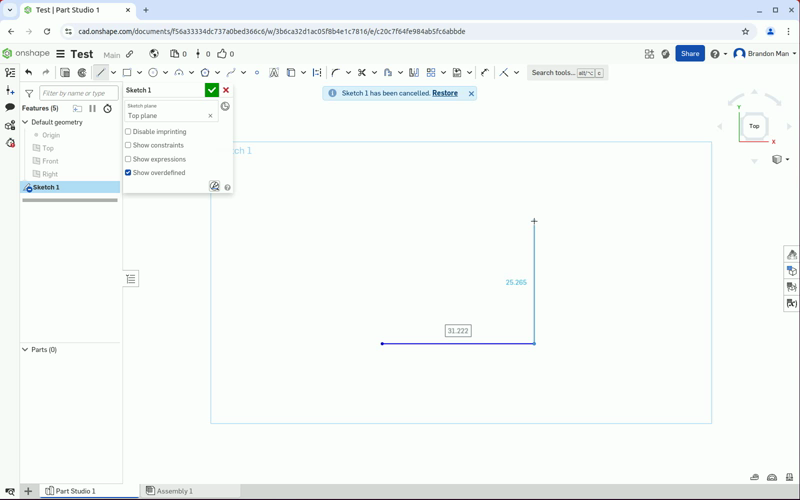
key_down(shift)
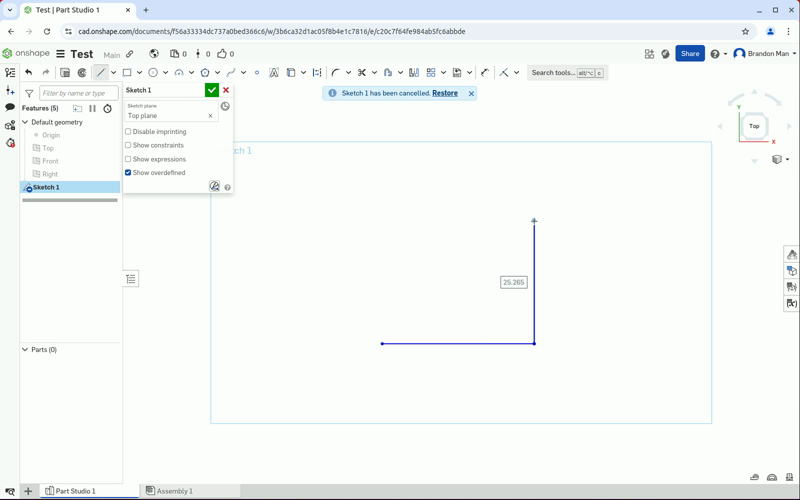
mouse_move(382, 220)
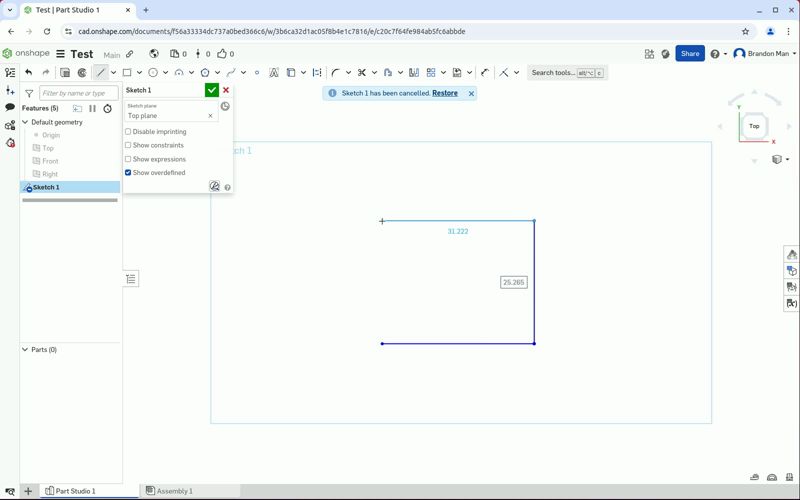
click(382, 220)
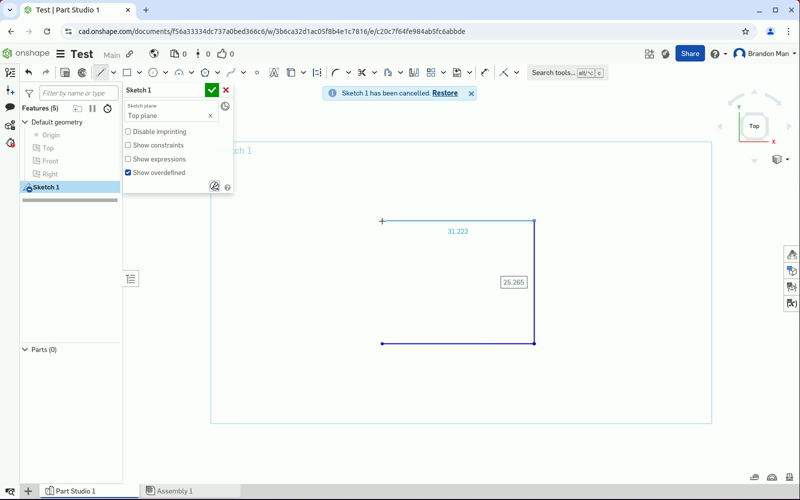
key_up(shift)
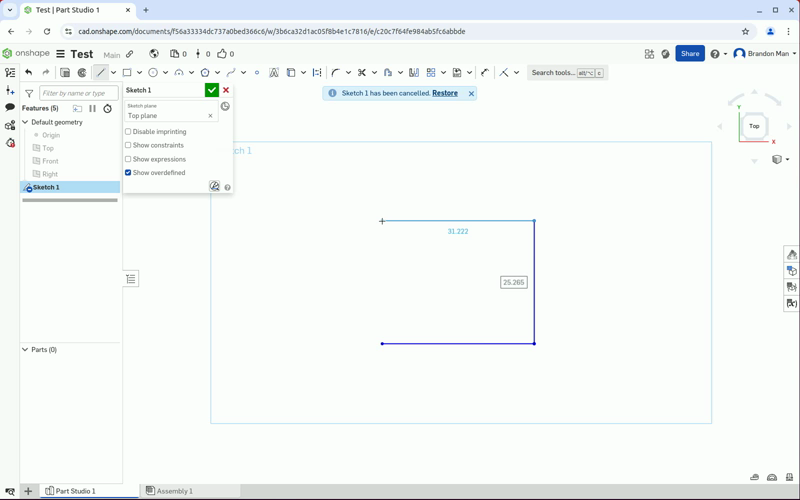
key_down(shift)
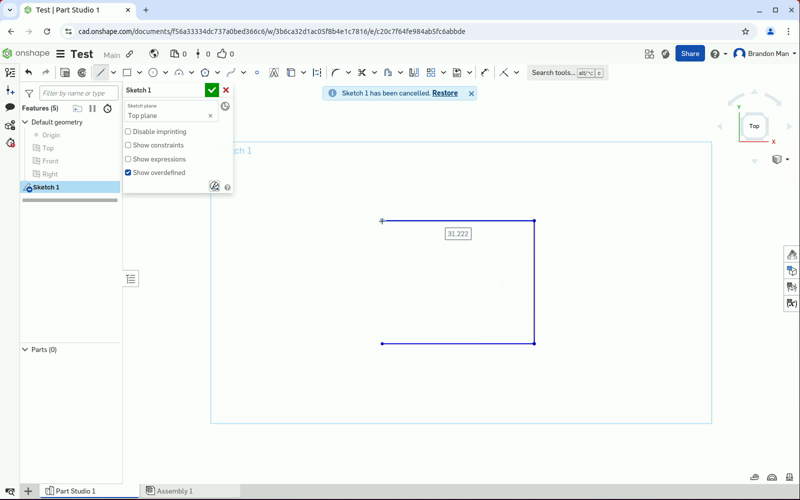
mouse_move(382, 343)
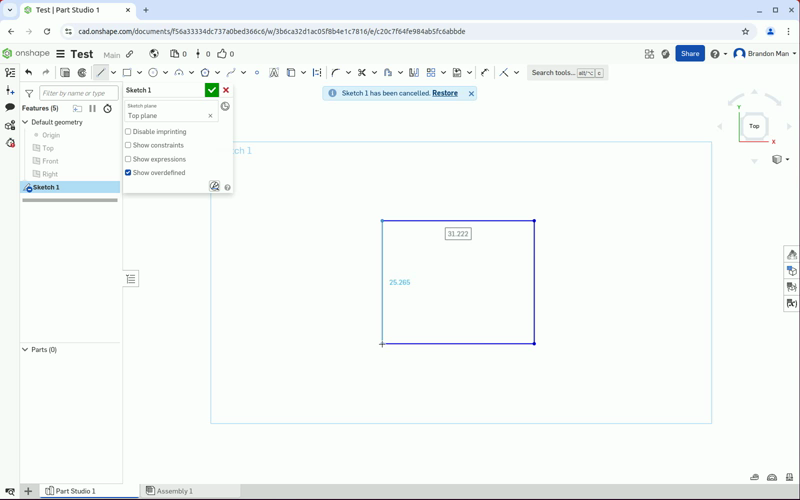
key_up(shift)
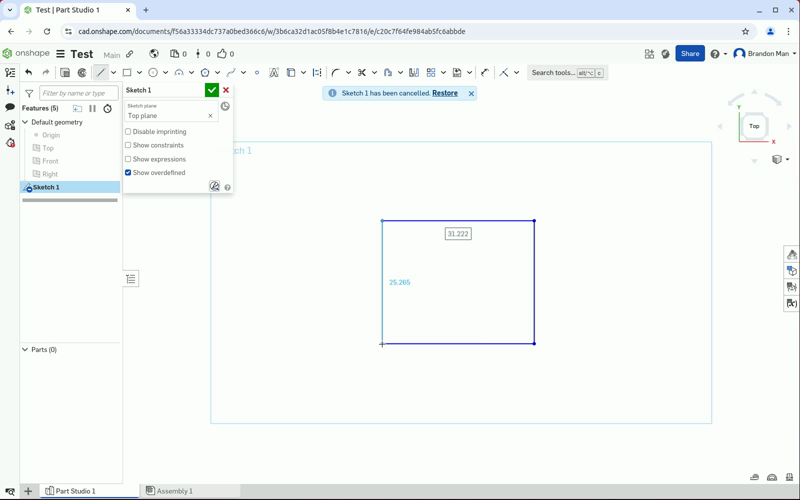
click(382, 343)
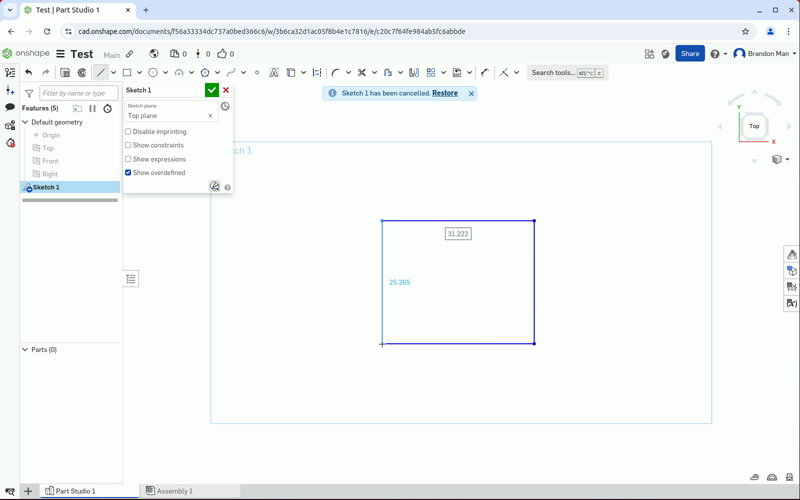
key(esc)
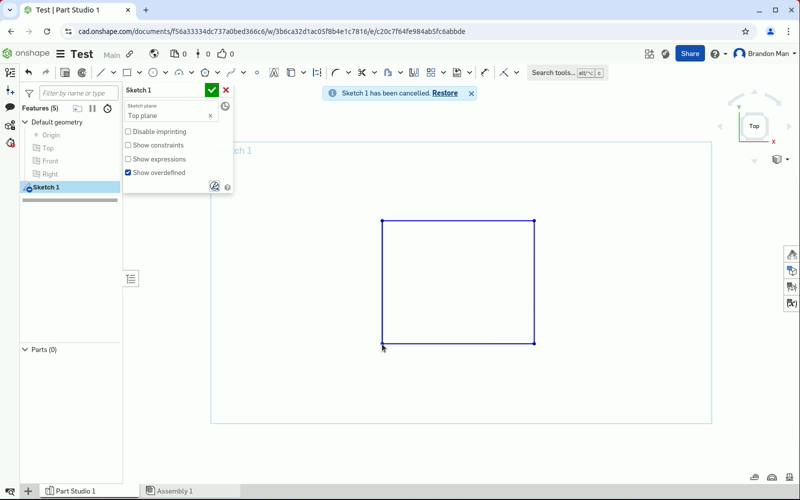
mouse_move(484, 248)
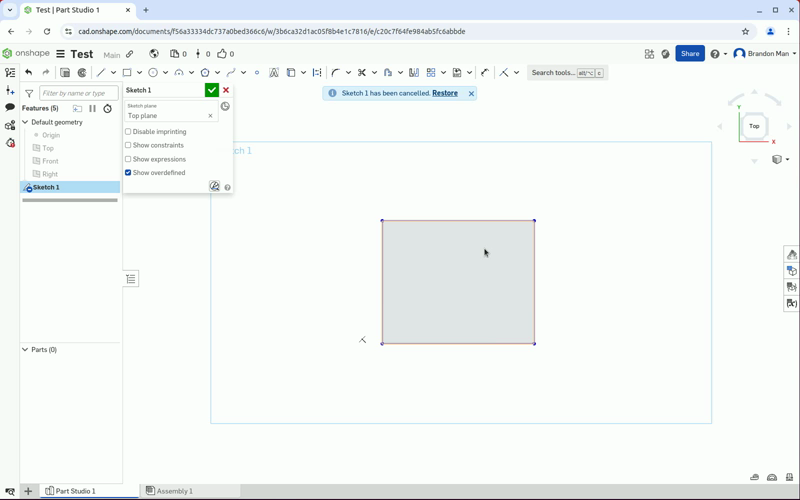
click(484, 248)
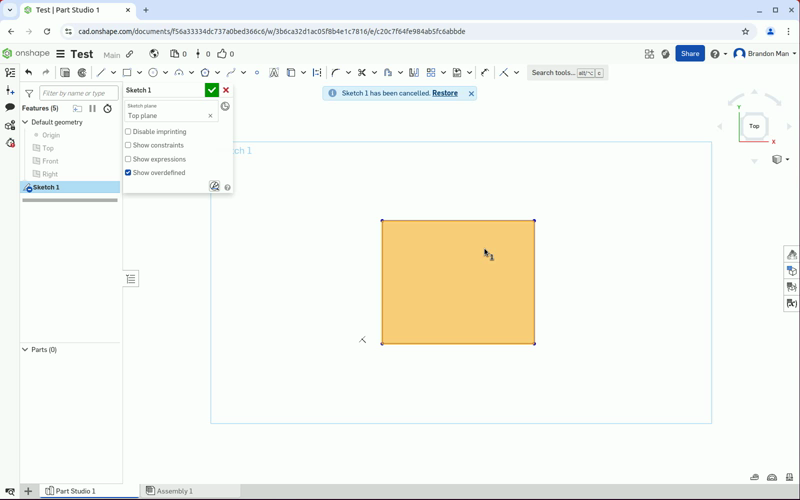
mouse_move(73, 352)
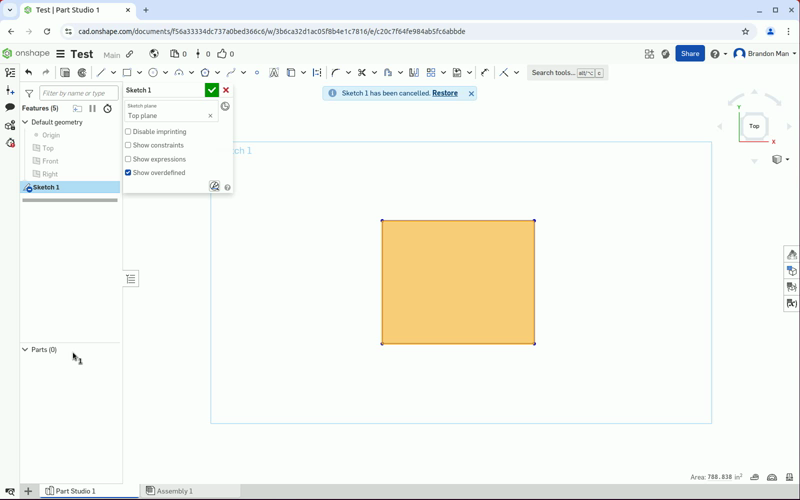
key(shift+y)
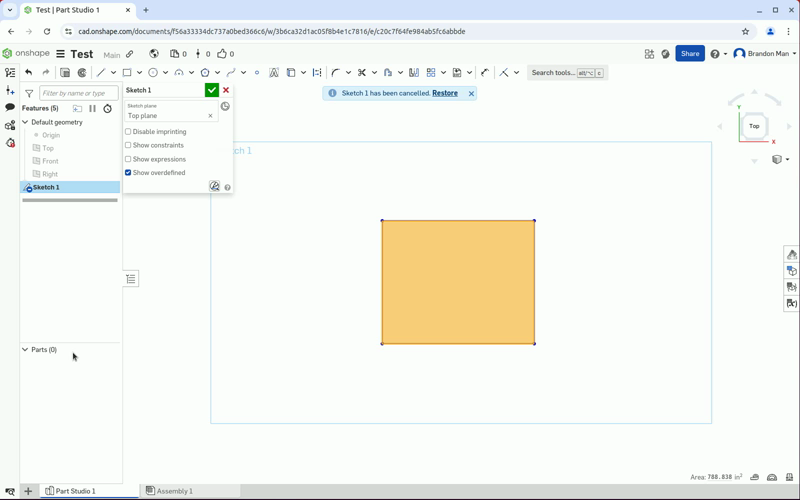
key(shift+e)
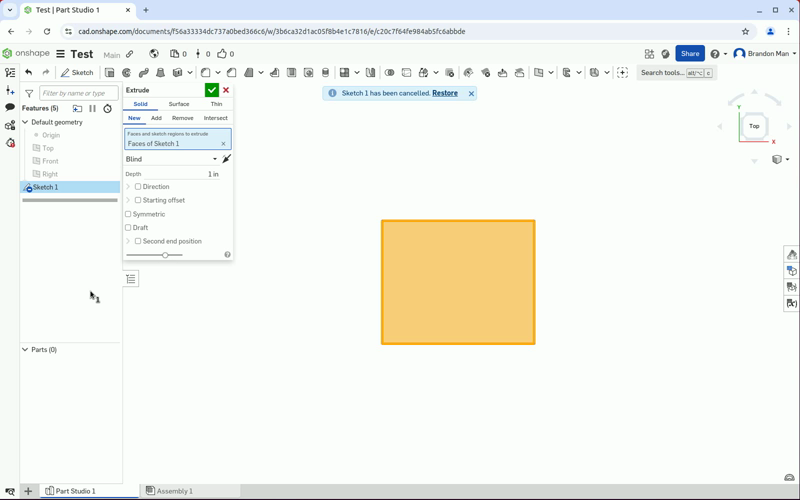
mouse_move(143, 106)
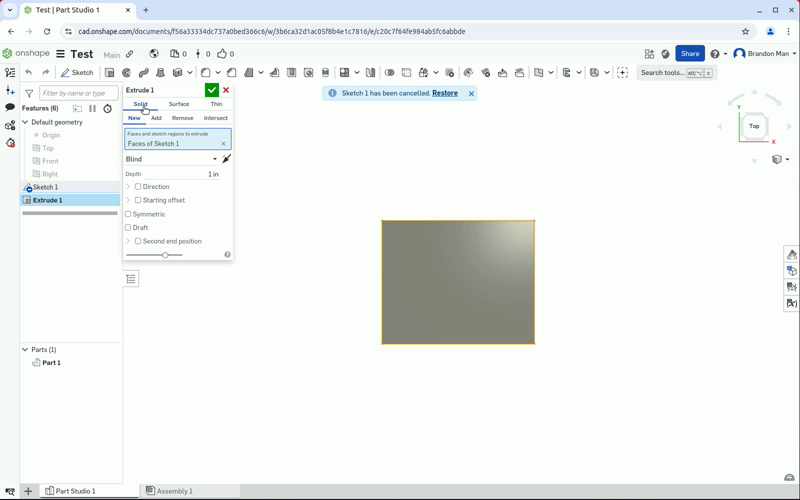
click(143, 106)
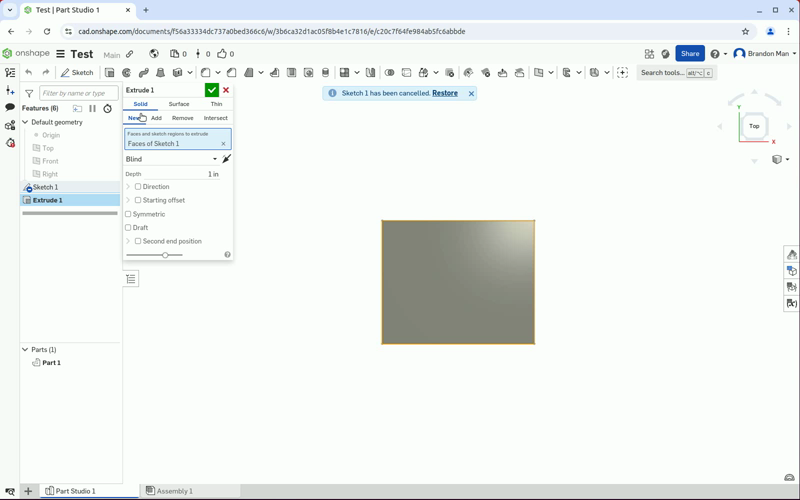
mouse_move(137, 120)
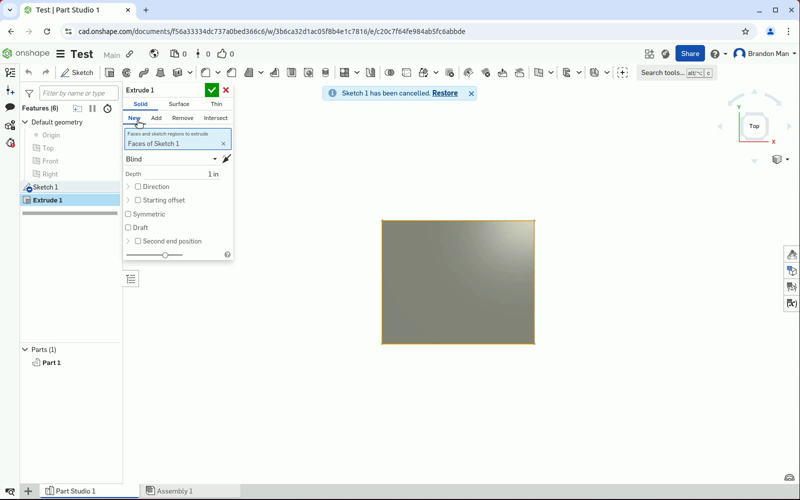
click(137, 120)
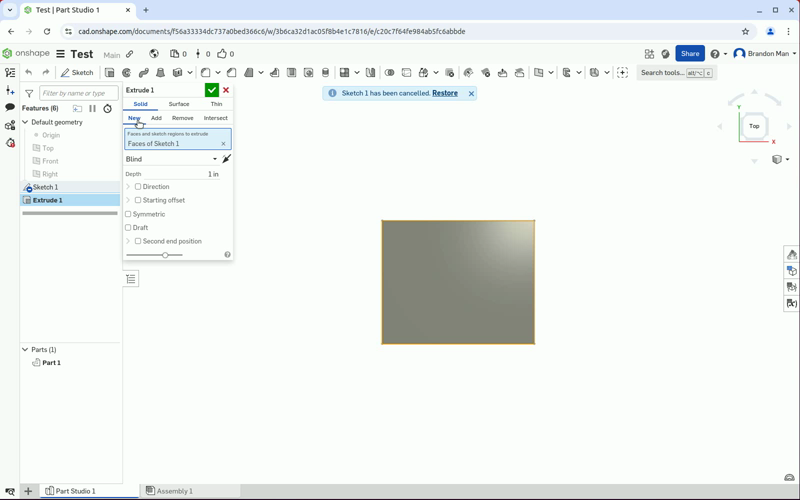
key(tab, 4)
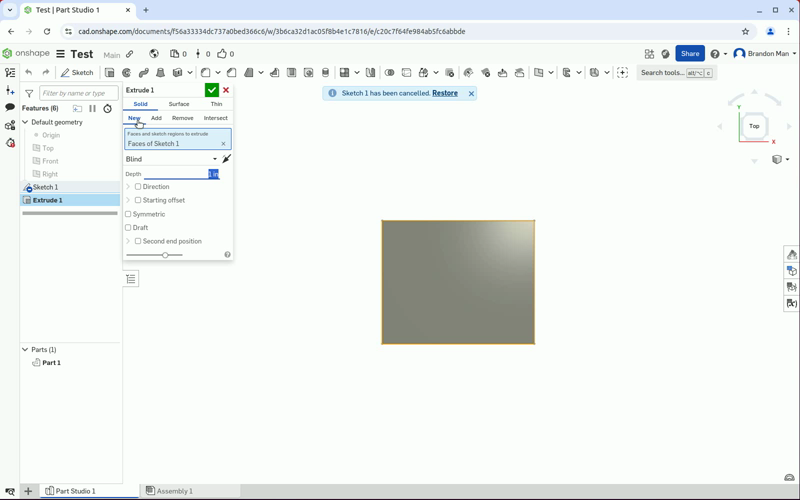
text(10.11)
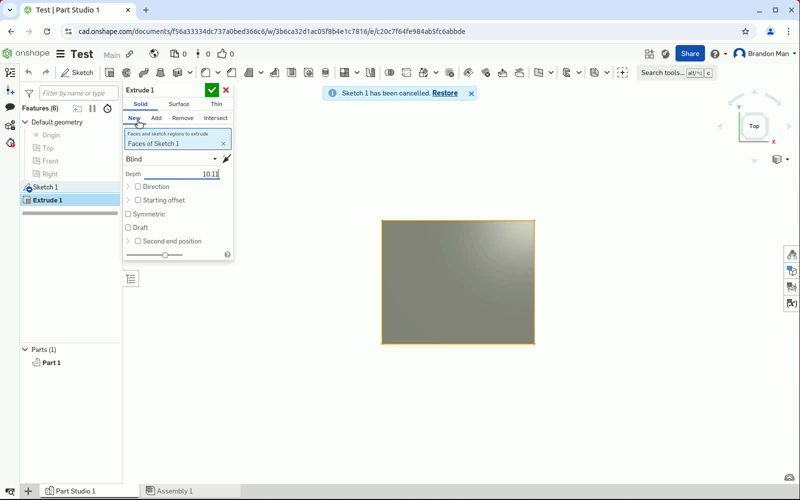
key(enter)
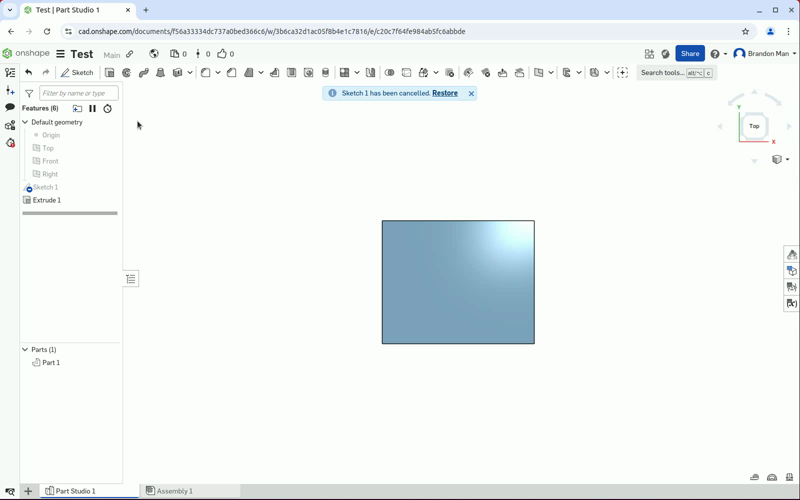
key(shift+h)
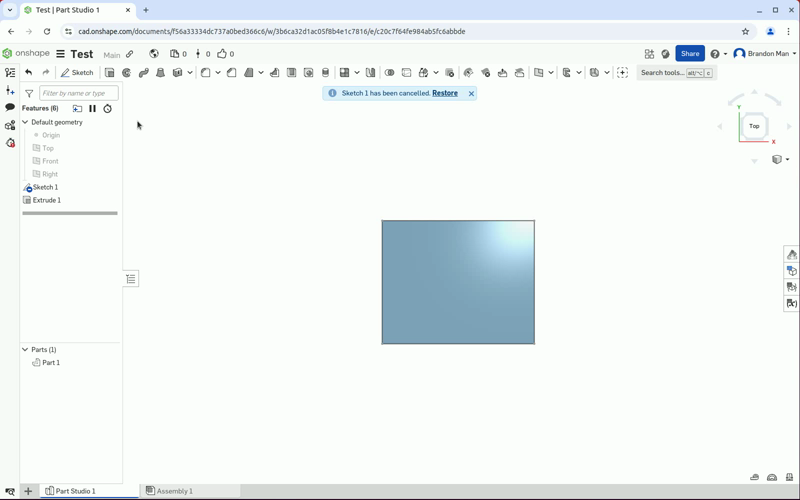
key(shift+h)
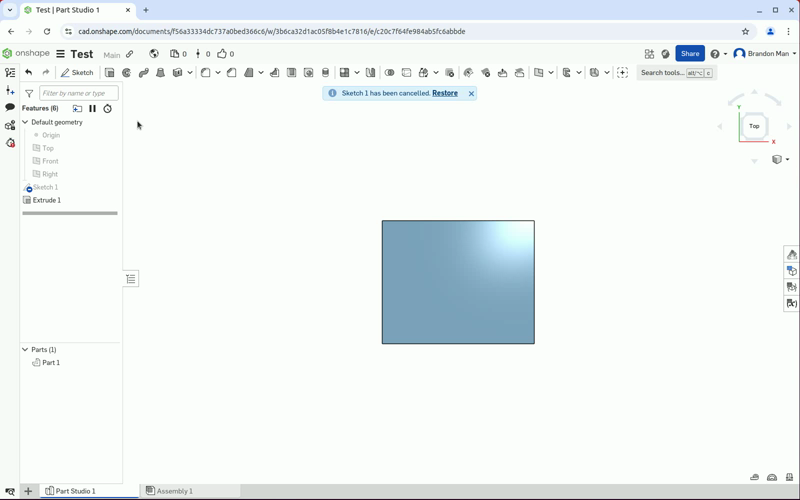
mouse_move(73, 189)
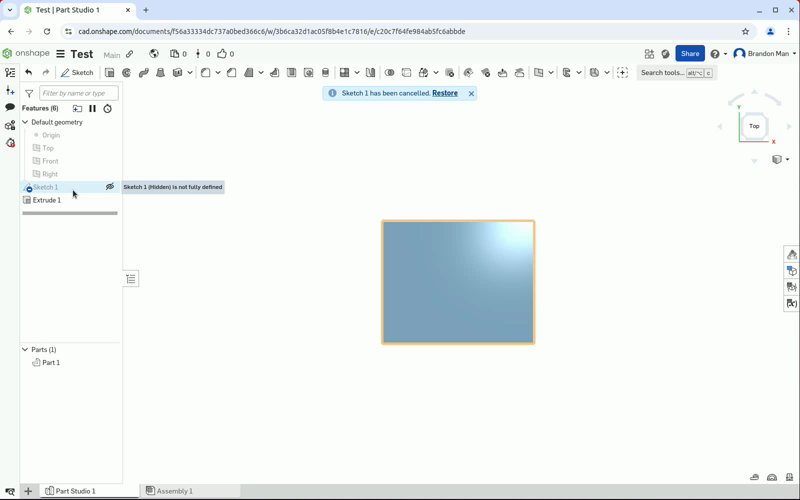
click(73, 189)
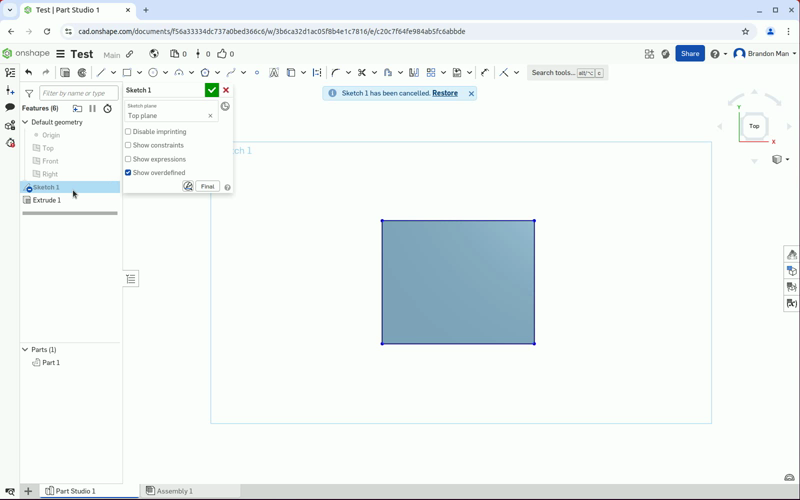
mouse_move(229, 92)
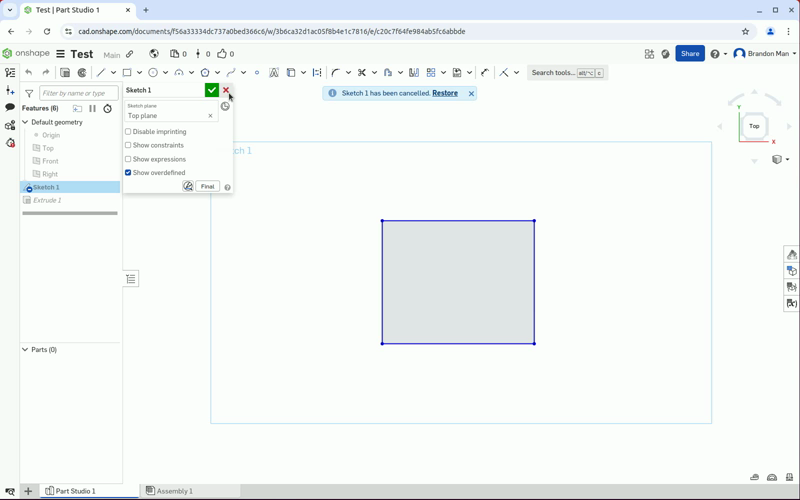
click(229, 92)
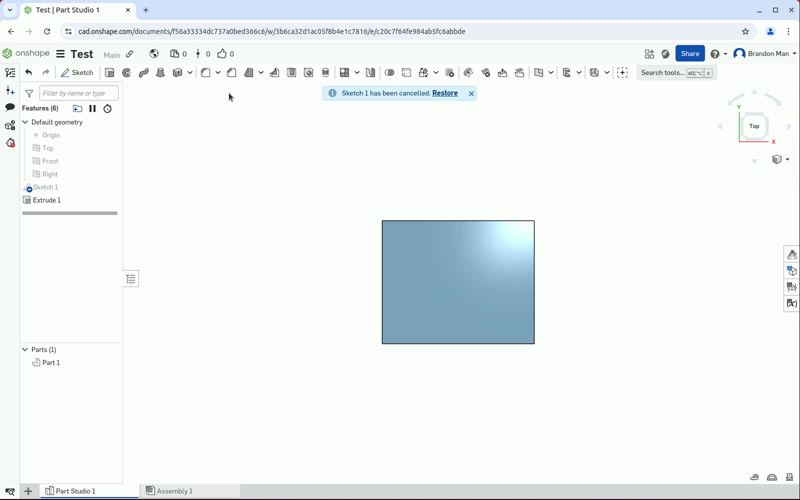
mouse_move(541, 75)
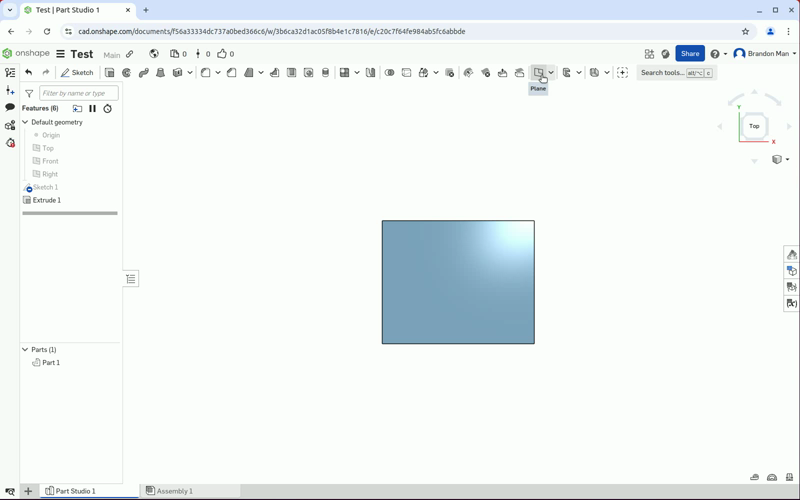
click(541, 75)
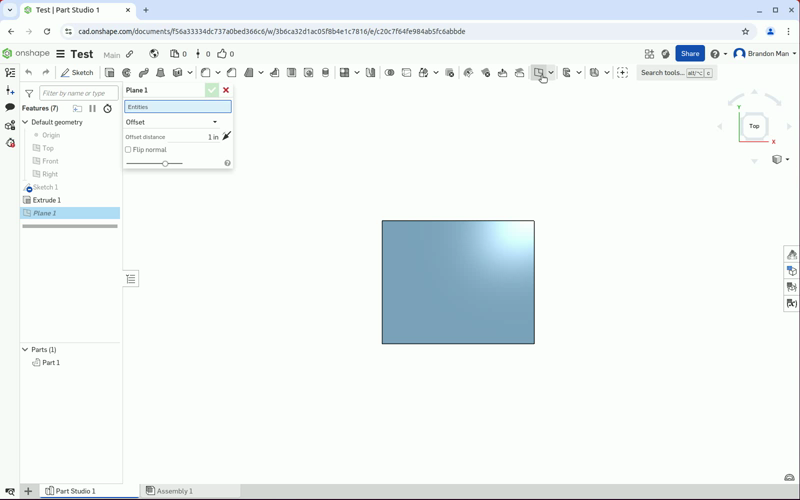
mouse_move(73, 150)
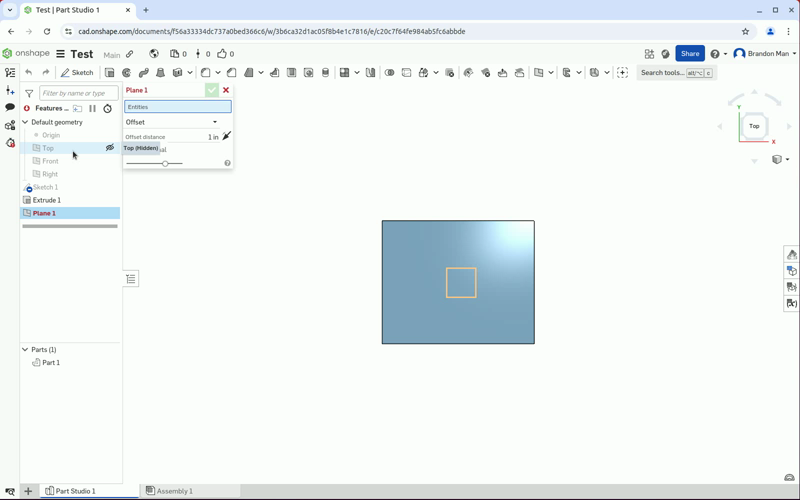
click(73, 150)
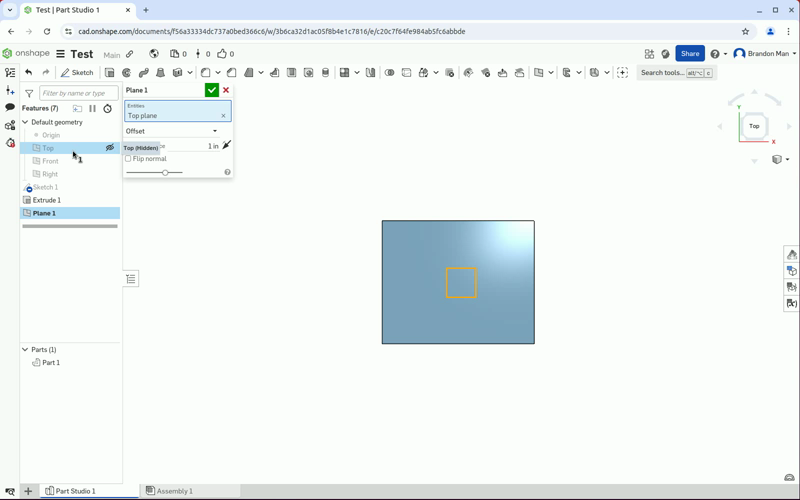
key(tab, 2)
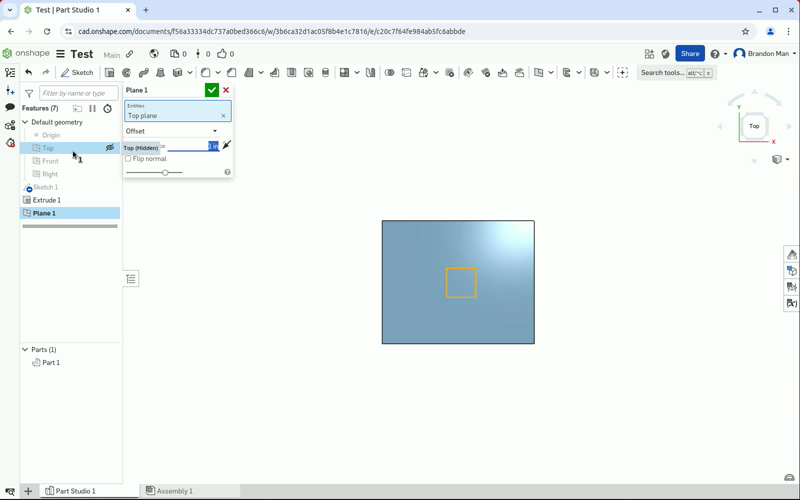
text(10.106)
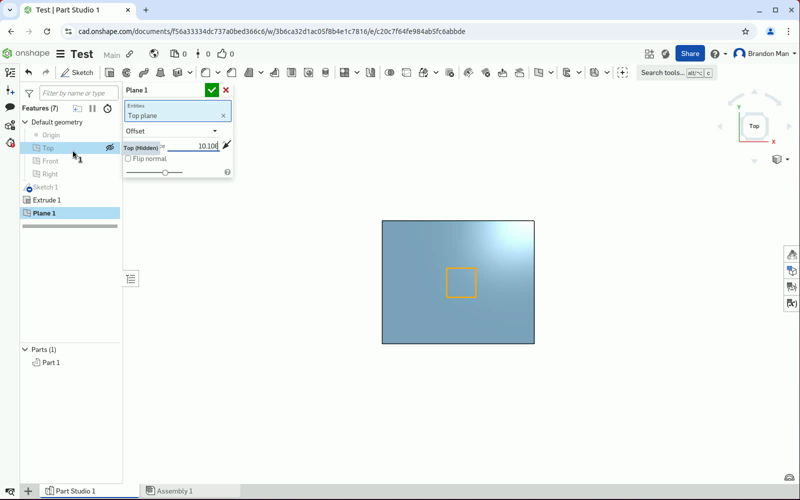
key(enter, 2)
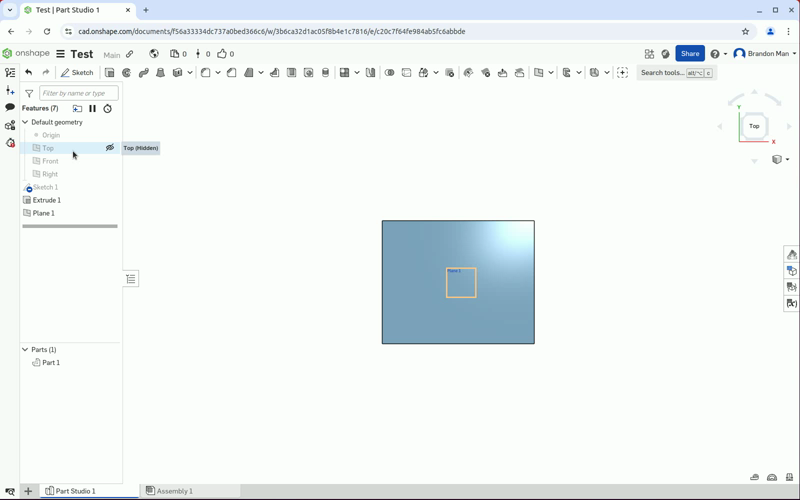
key(shift+s)
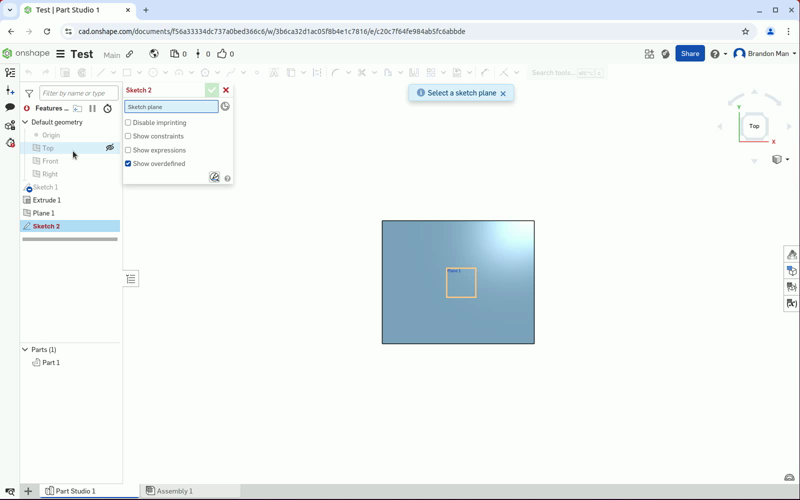
mouse_move(73, 215)
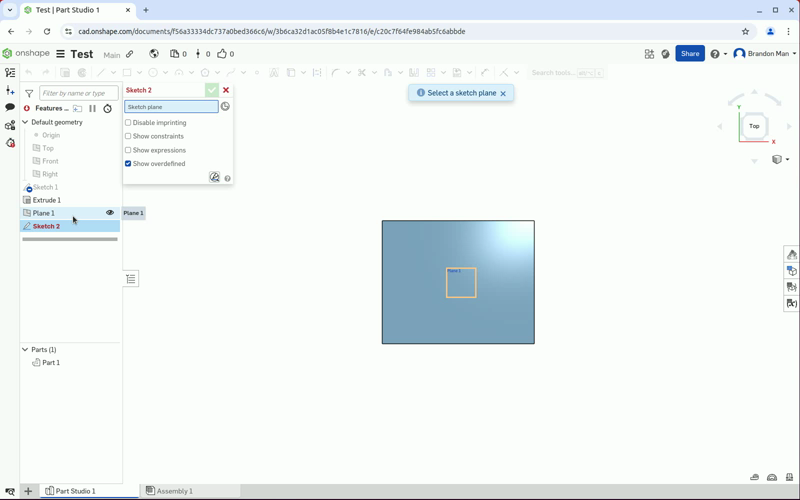
click(73, 215)
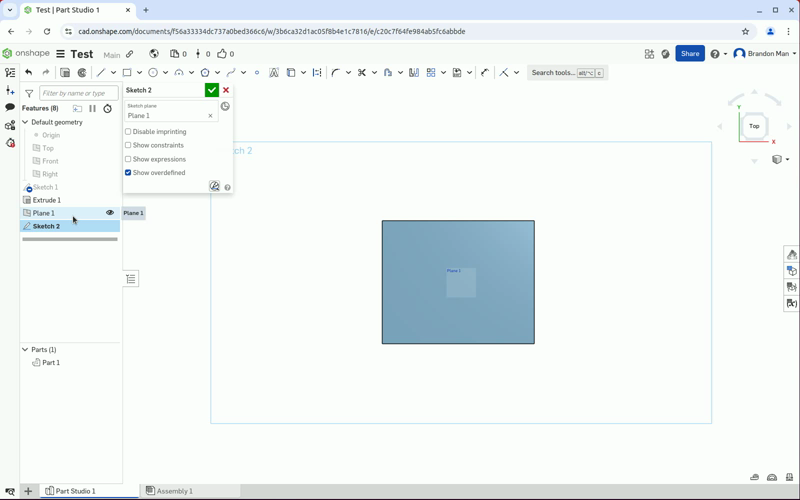
mouse_move(73, 352)
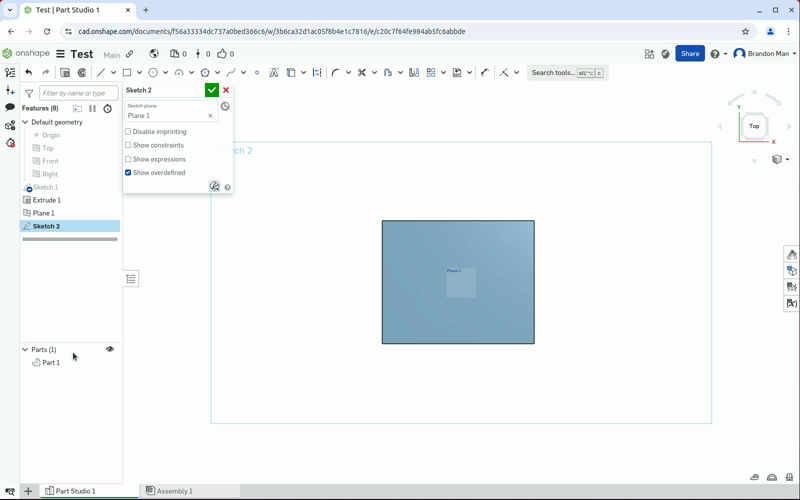
key(y)
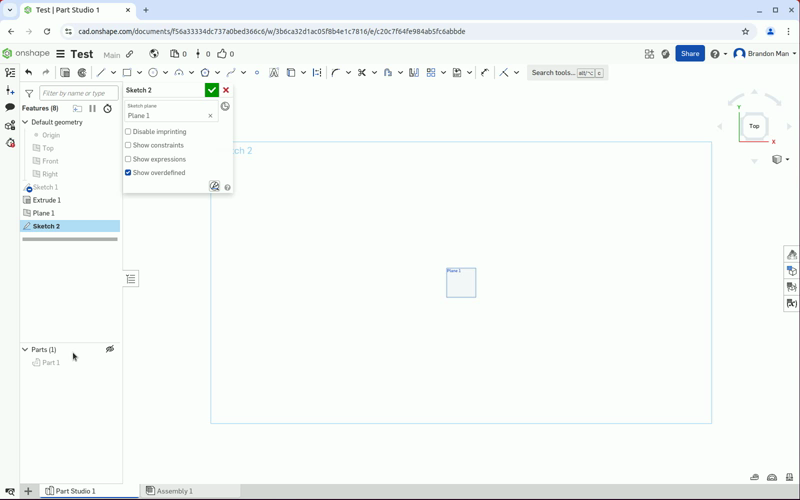
key(c)
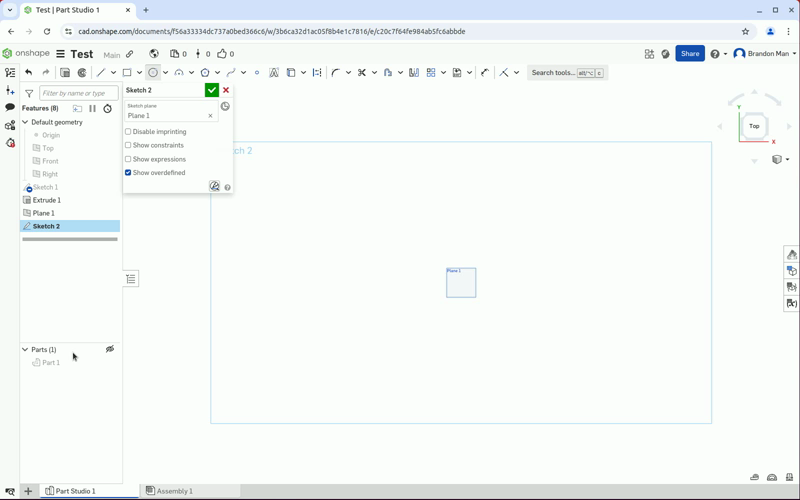
key_down(shift)
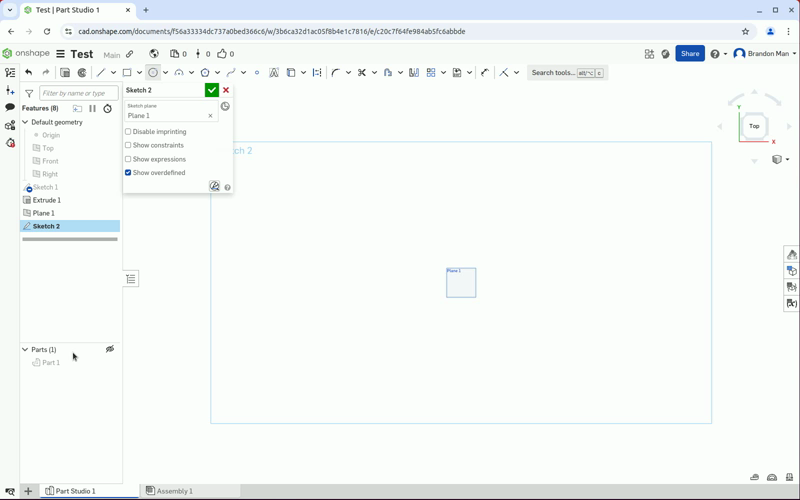
mouse_move(461, 282)
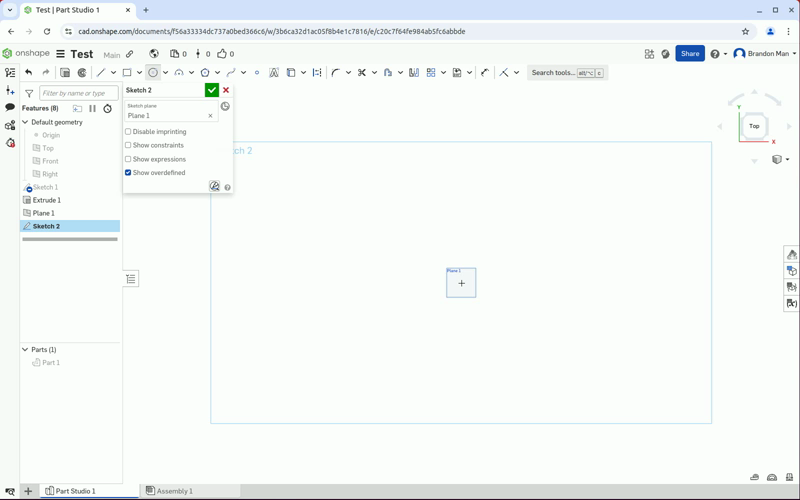
click(461, 282)
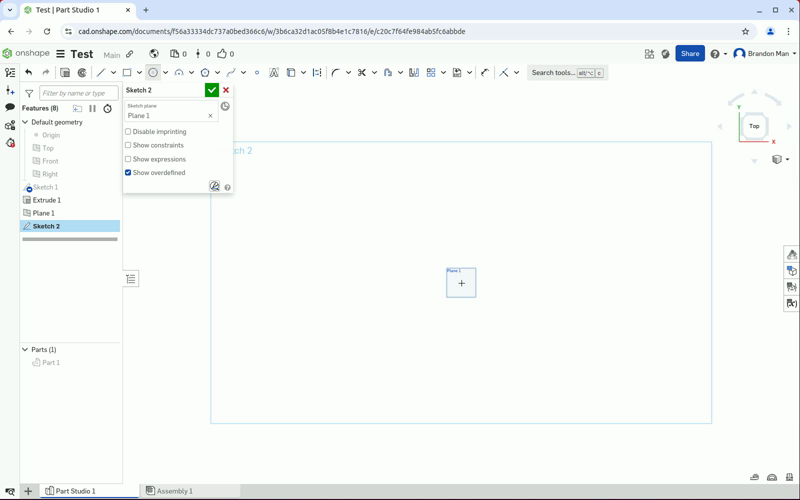
key_up(shift)
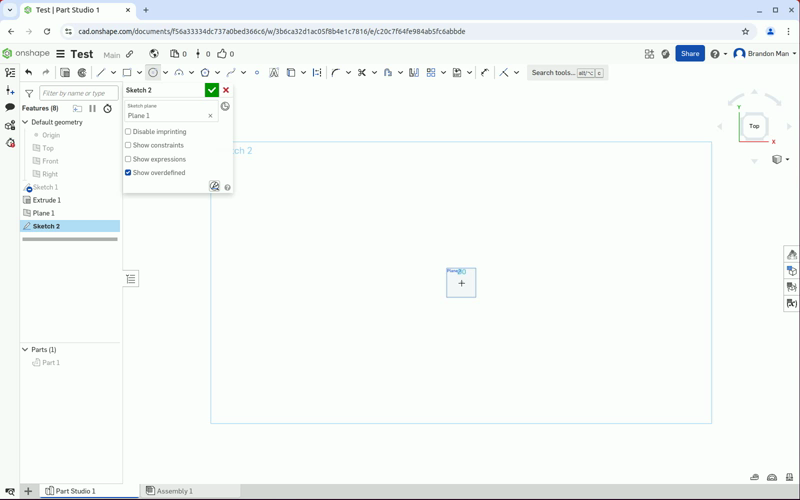
mouse_move(494, 282)
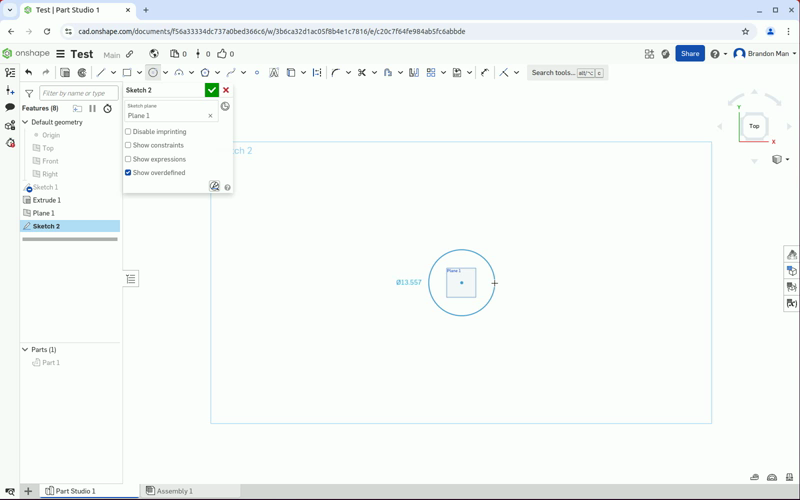
click(494, 282)
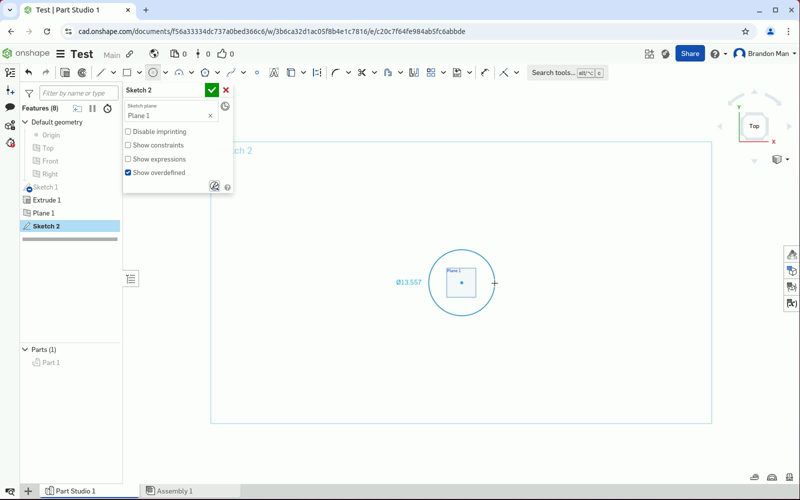
key(esc)
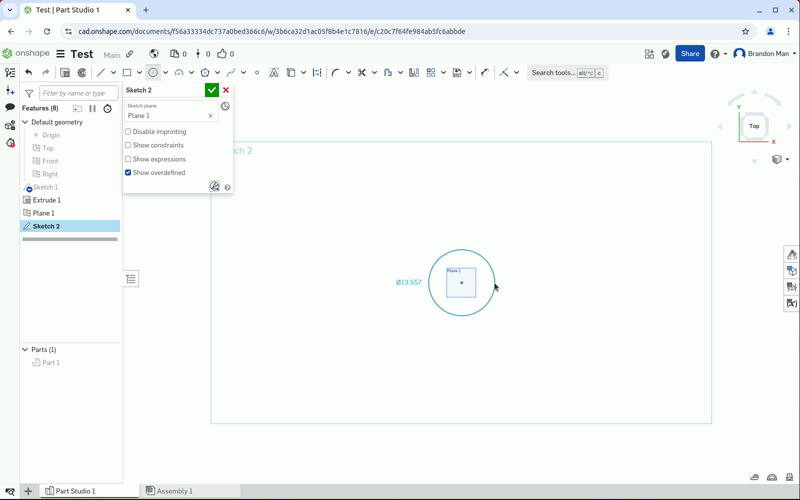
mouse_move(473, 303)
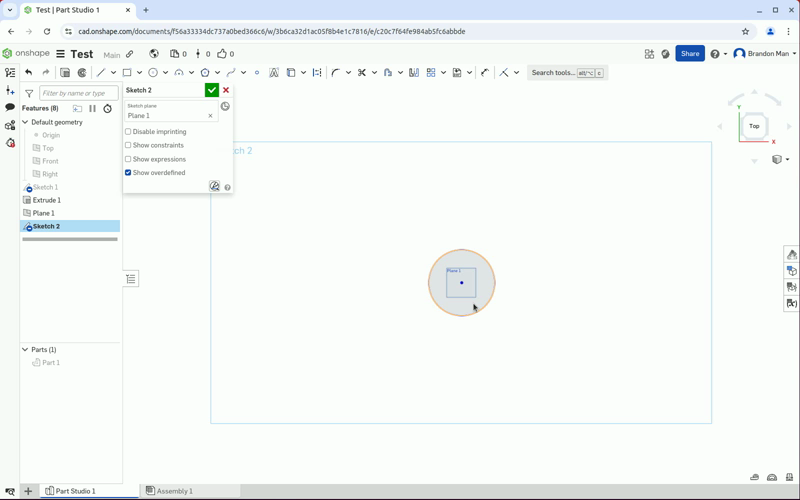
click(473, 303)
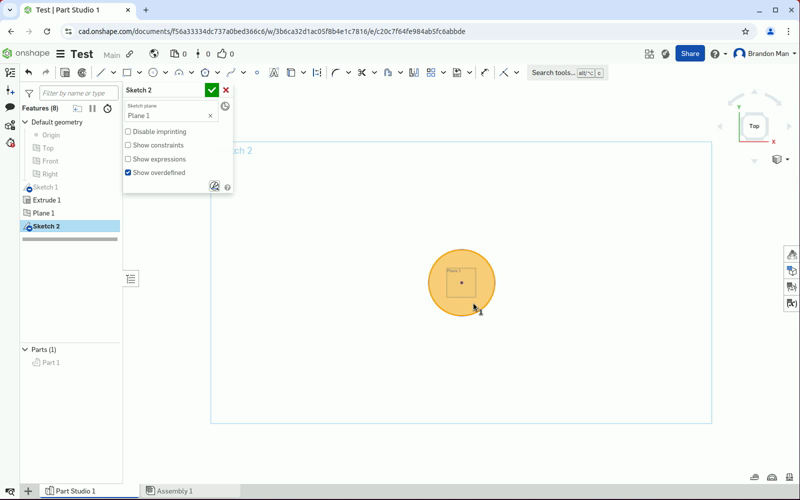
mouse_move(73, 352)
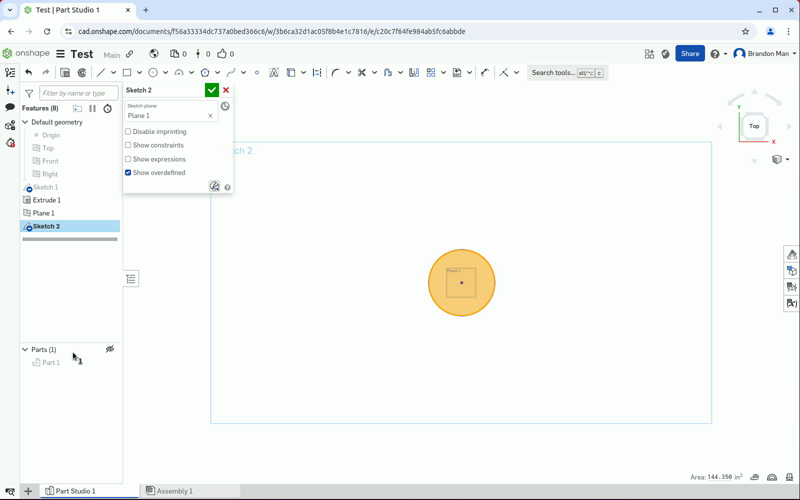
key(shift+y)
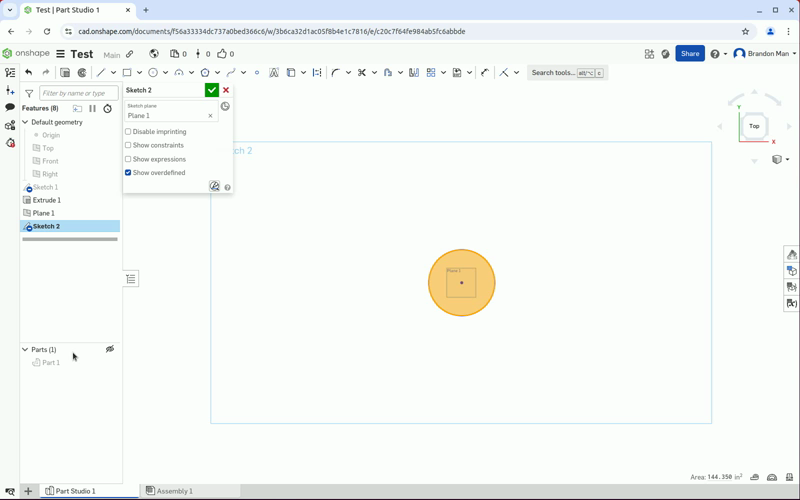
key(shift+e)
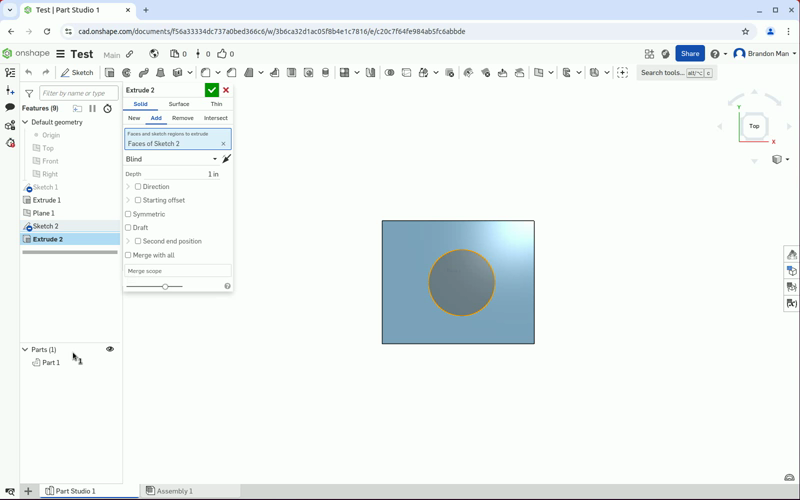
mouse_move(143, 106)
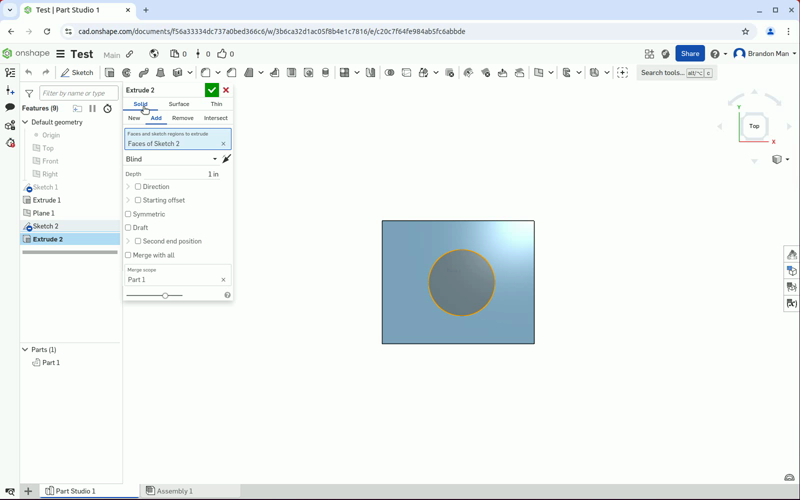
click(143, 106)
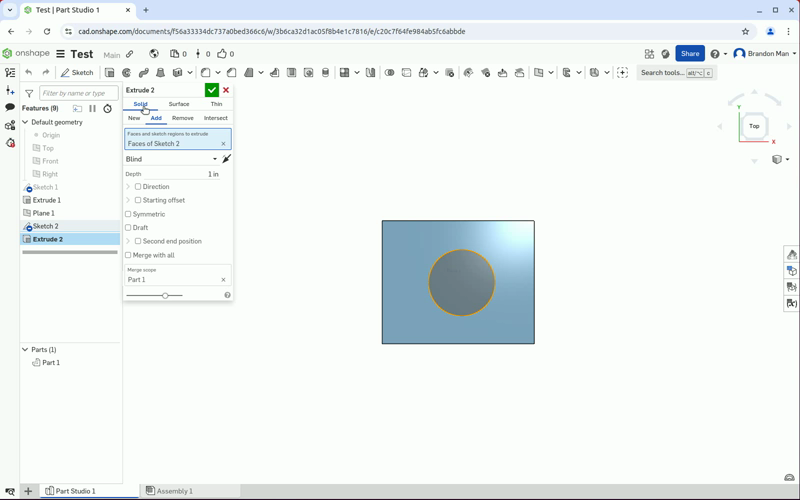
mouse_move(137, 120)
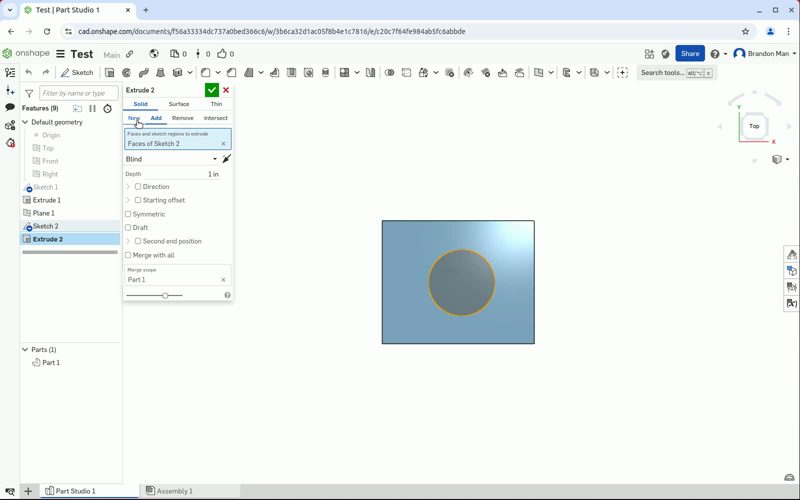
click(137, 120)
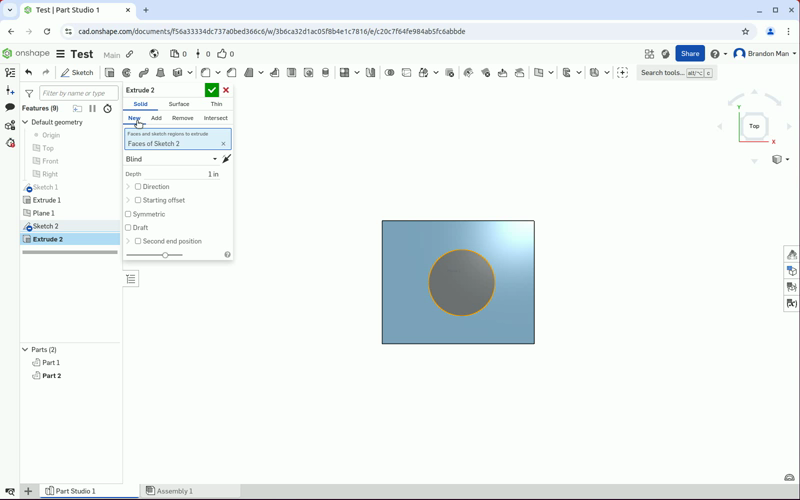
key(tab, 4)
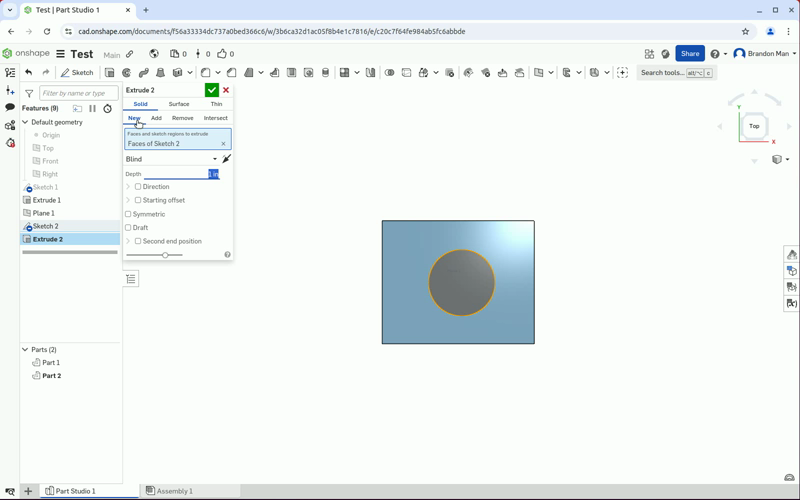
text(12.998)
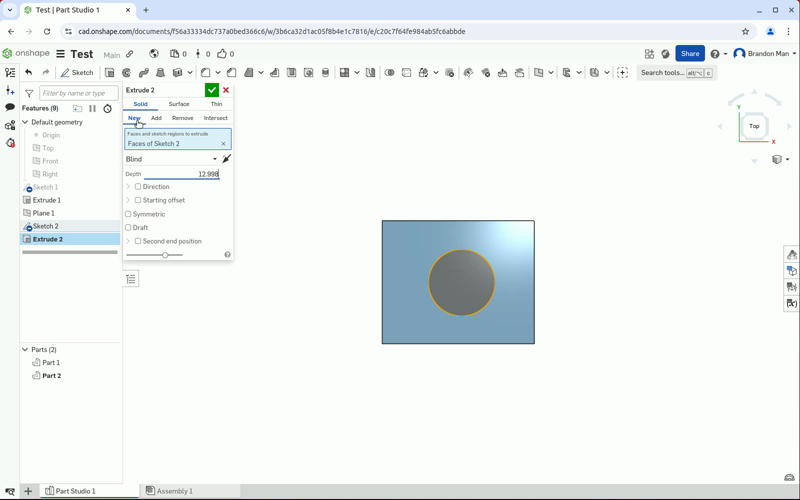
key(enter)
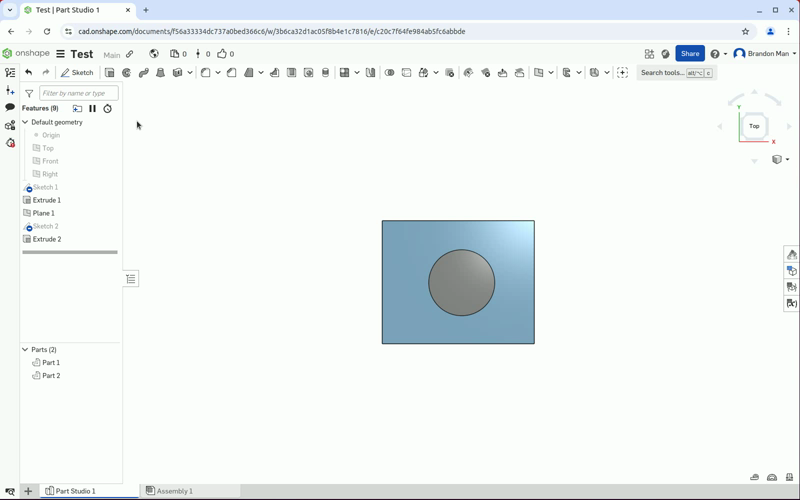
key(shift+h)
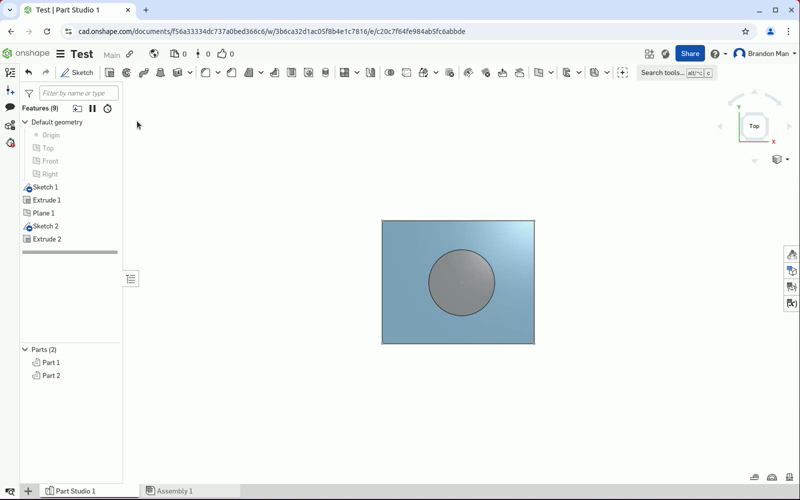
key(shift+h)
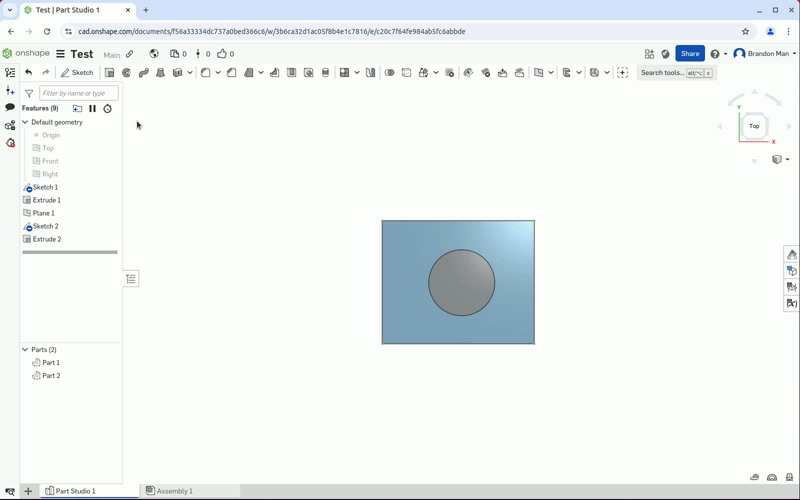
key(shift+7)
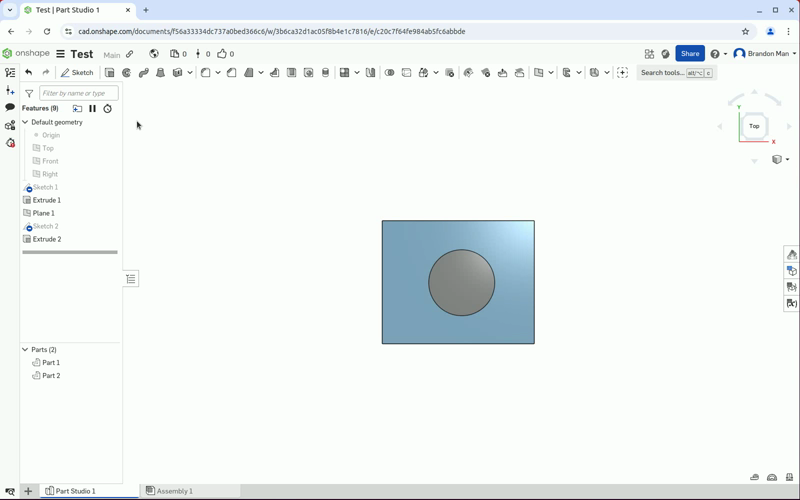
key(up, 3)
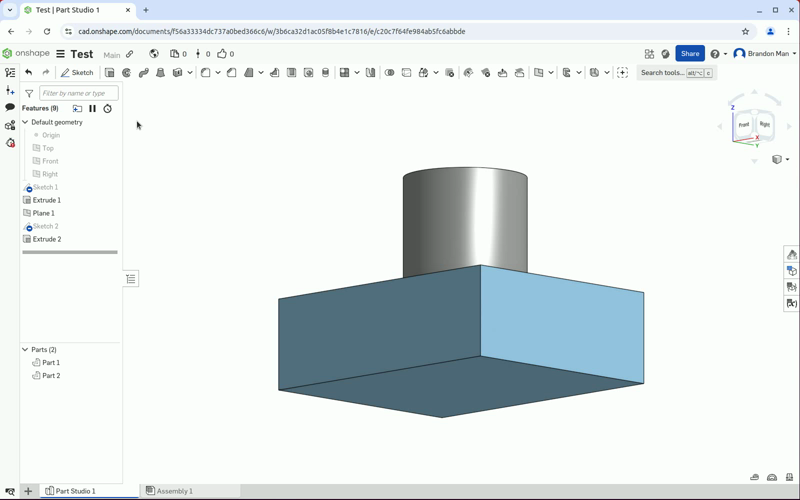
key(left, 3)
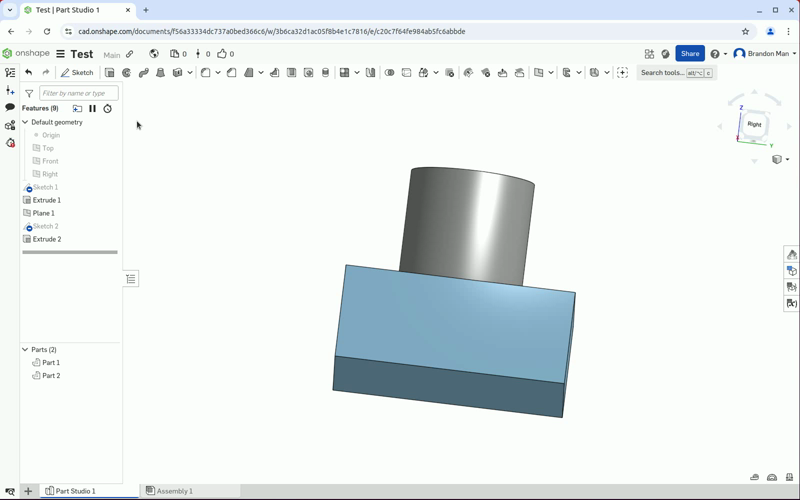
key(right, 3)
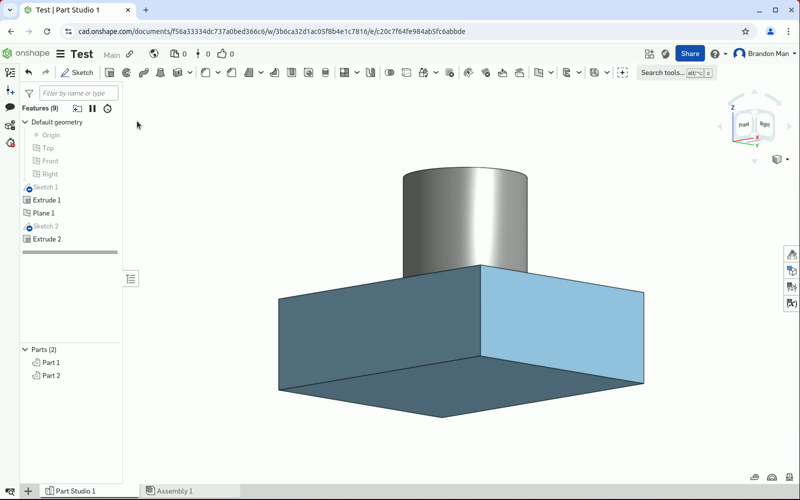
key(down, 3)
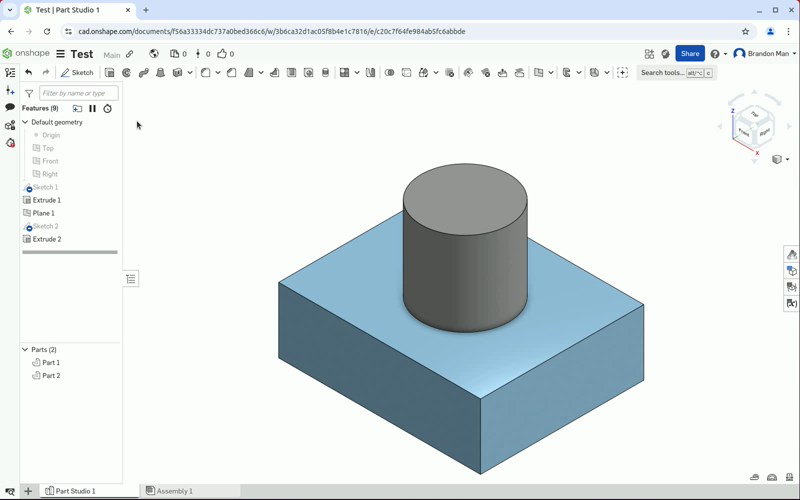
mouse_move(73, 189)
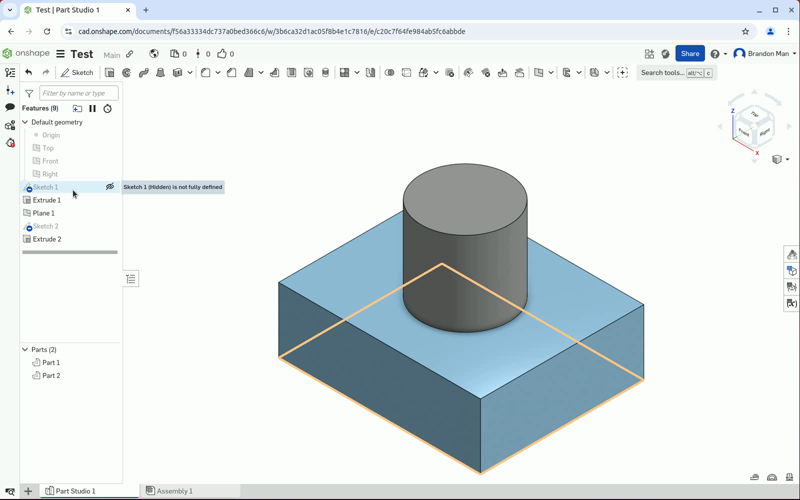
click(73, 189)